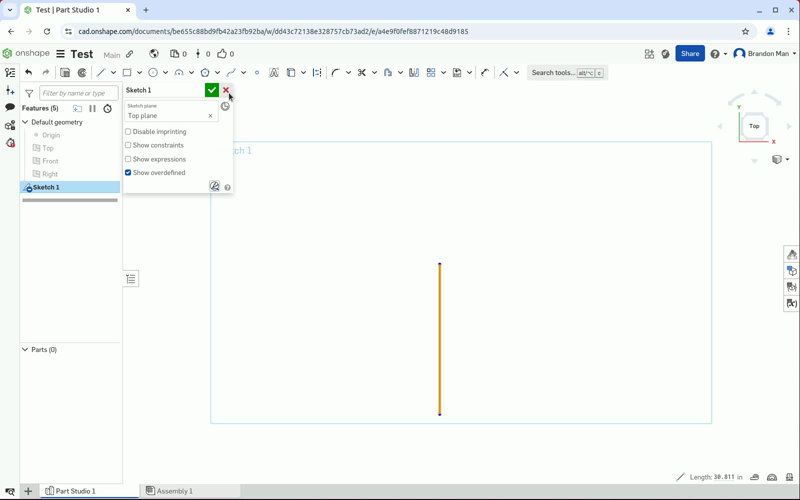
key(shift+h)
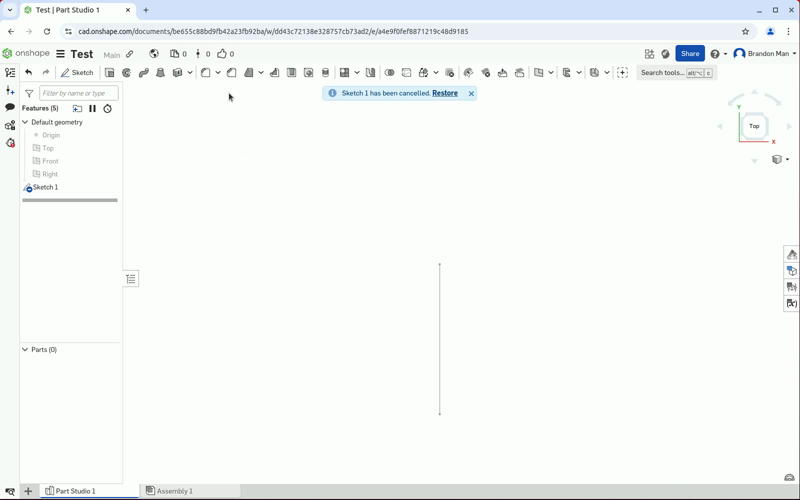
key(shift+s)
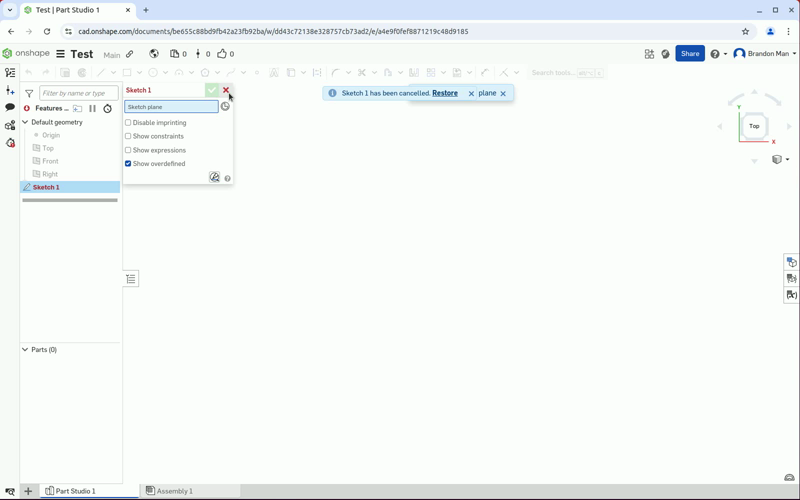
mouse_move(73, 150)
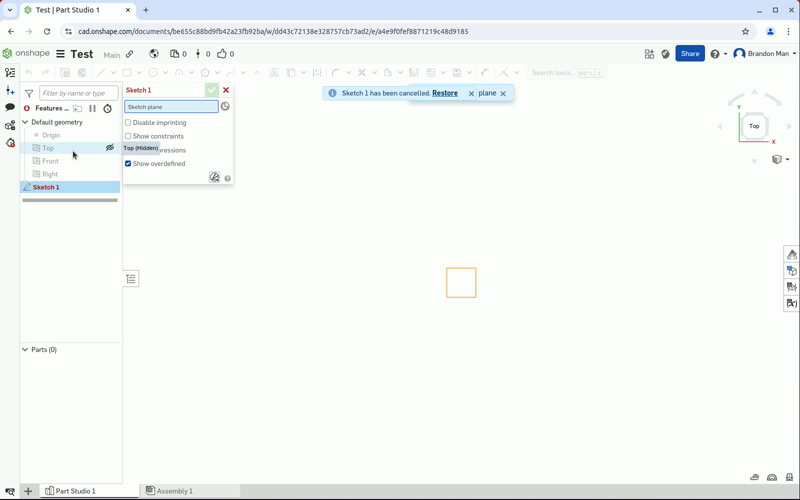
click(73, 150)
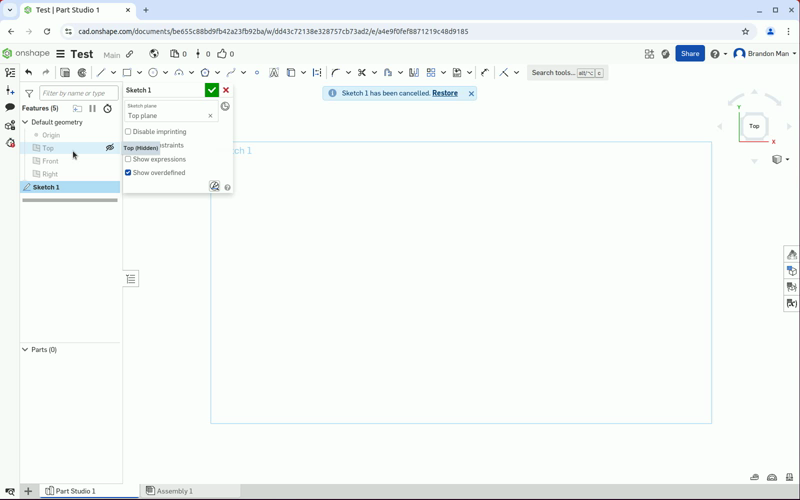
mouse_move(73, 352)
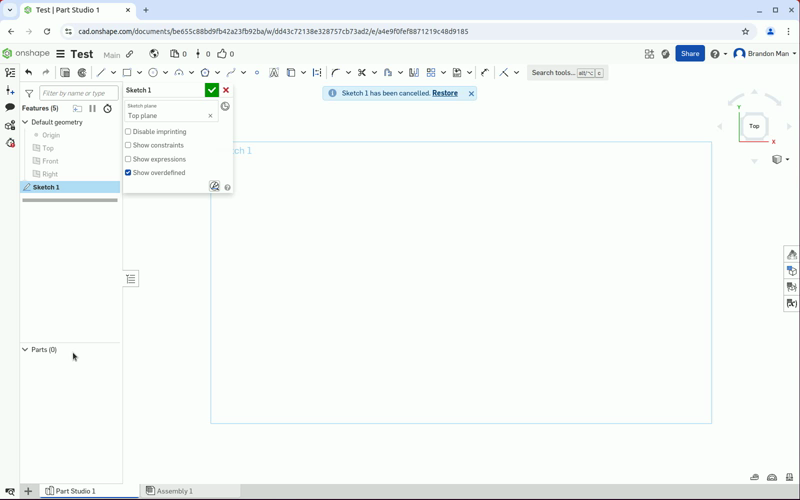
key(y)
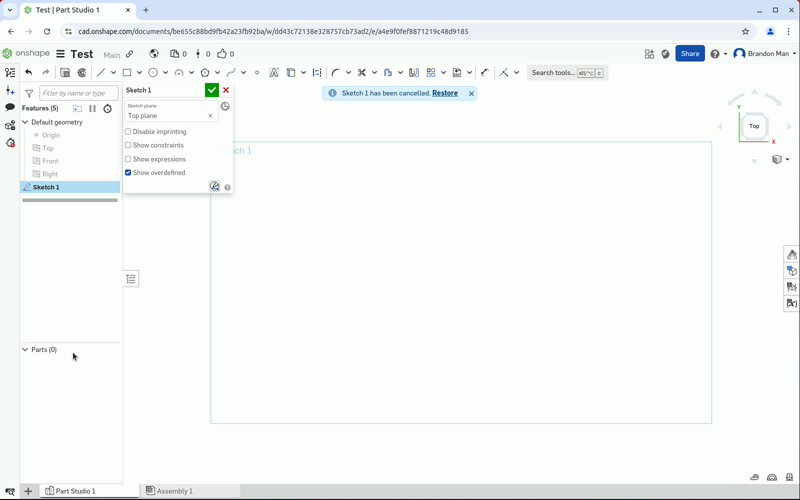
key(c)
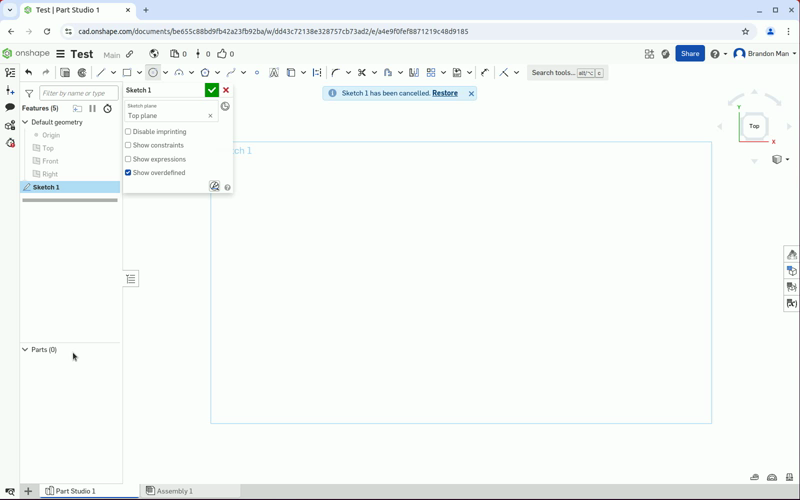
key_down(shift)
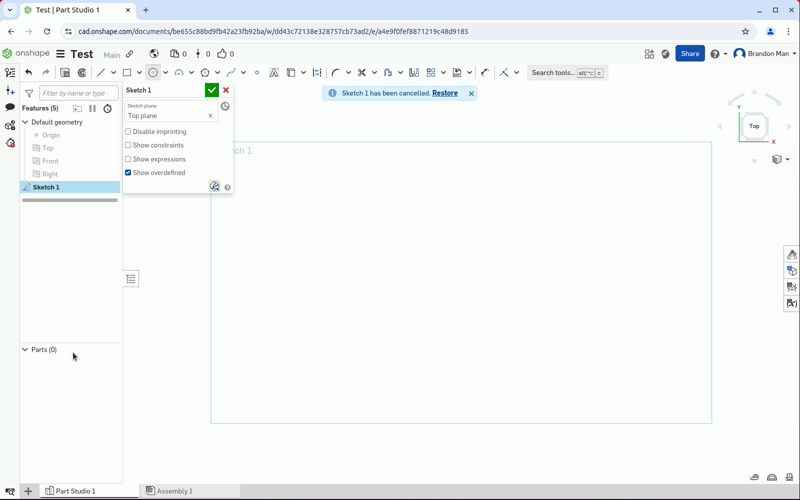
mouse_move(461, 282)
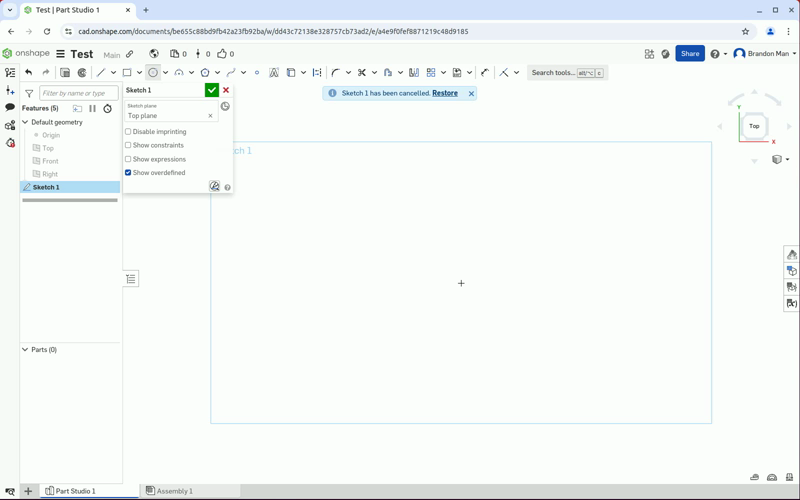
click(461, 282)
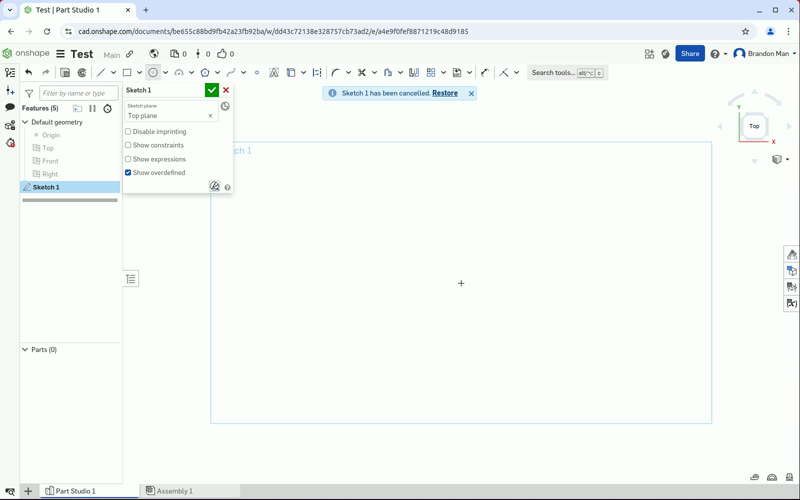
key_up(shift)
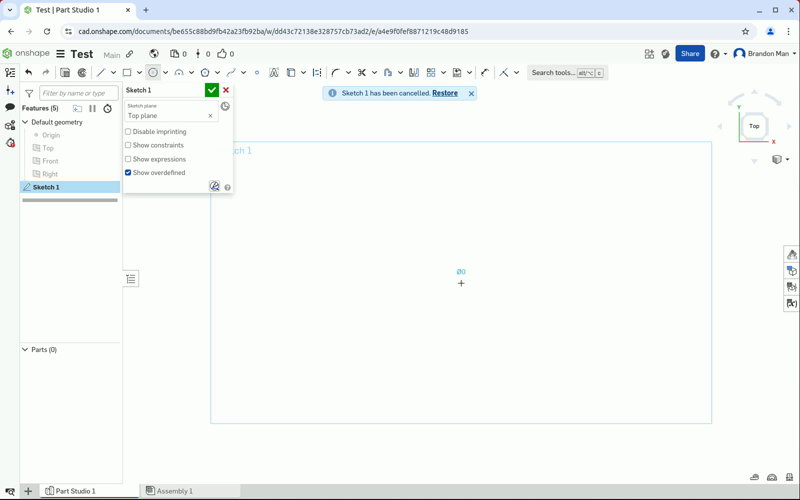
mouse_move(572, 282)
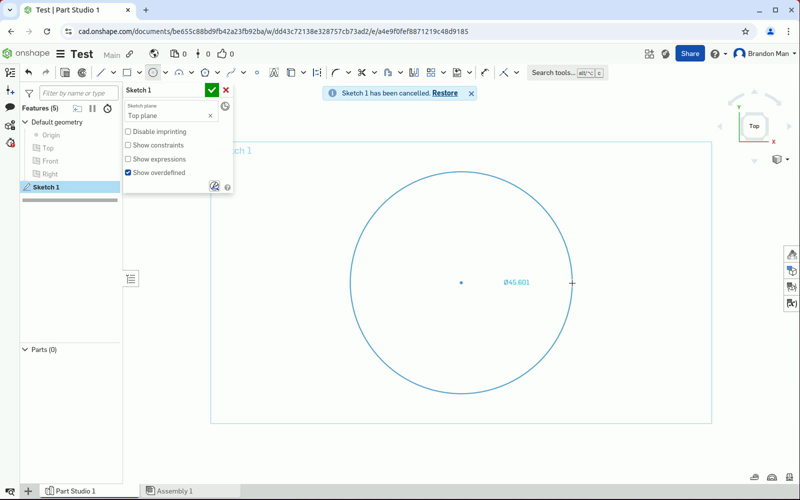
click(572, 282)
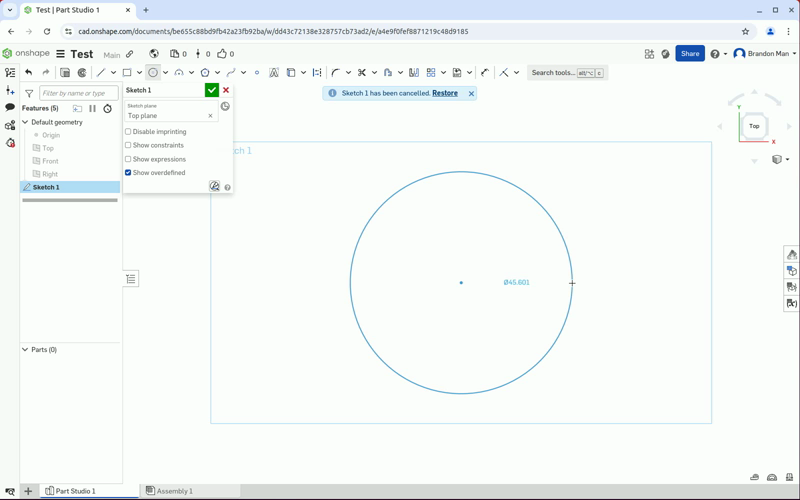
key(esc)
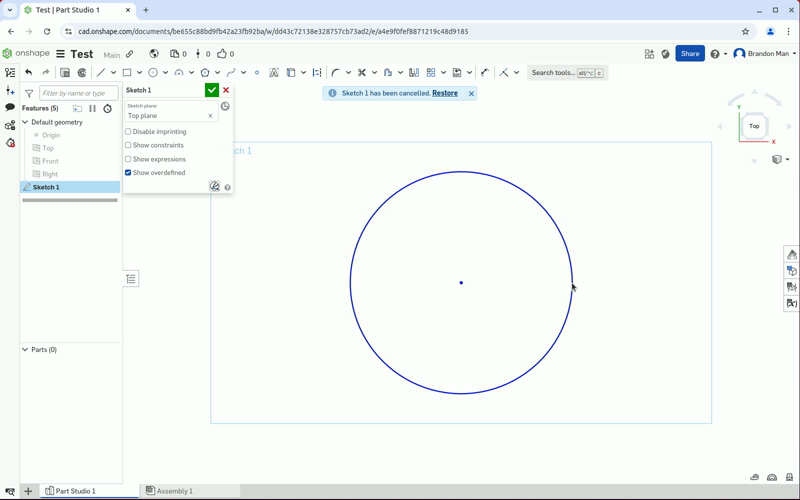
mouse_move(472, 273)
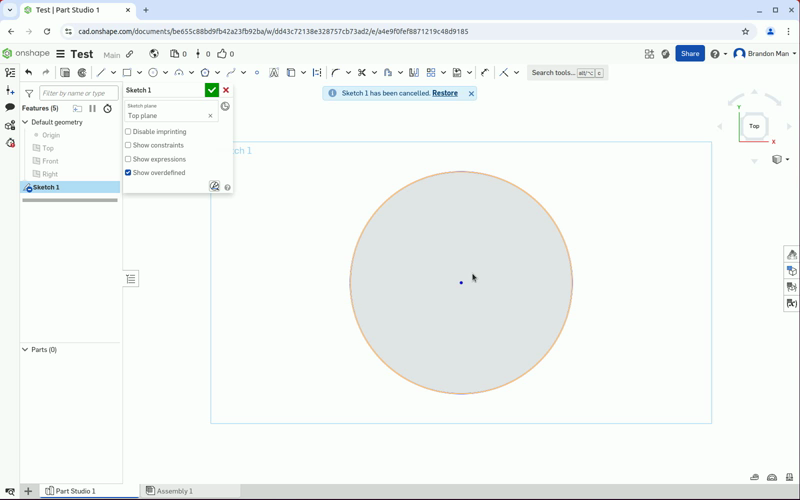
click(472, 273)
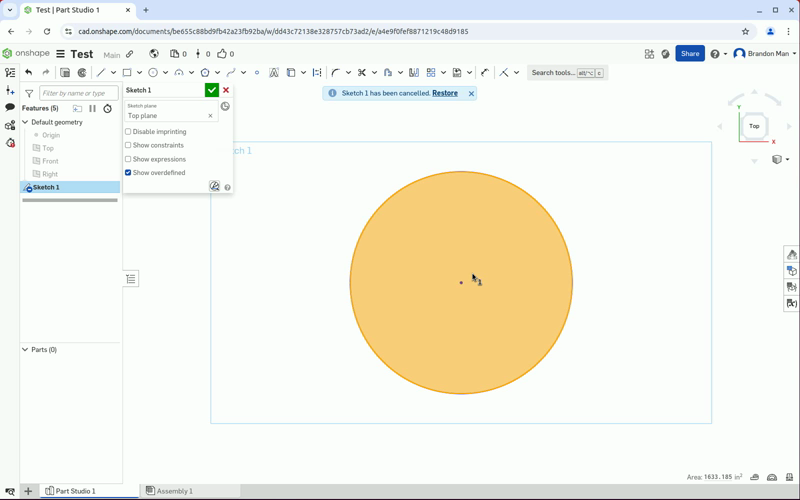
mouse_move(73, 352)
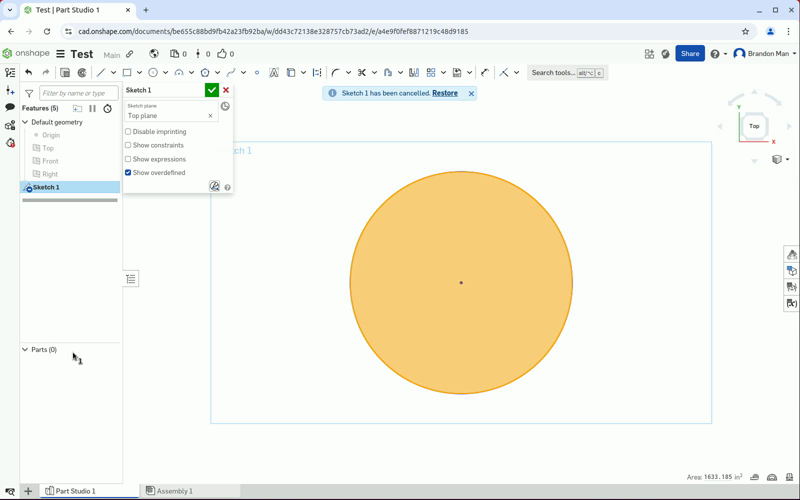
key(shift+y)
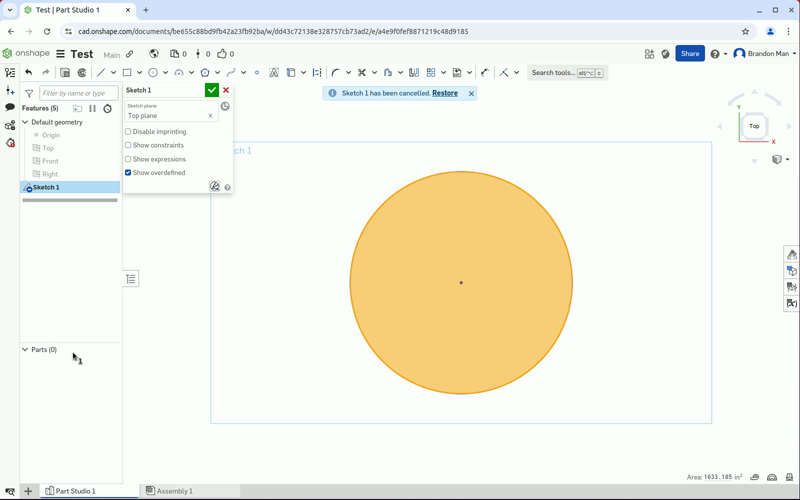
key(shift+e)
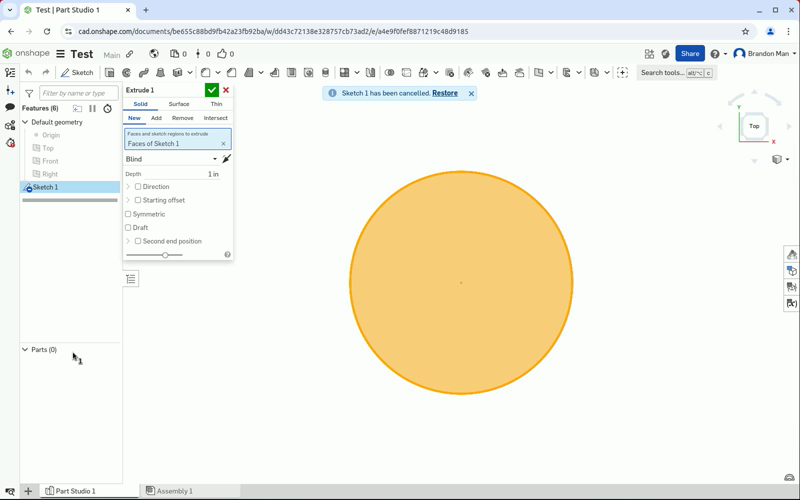
mouse_move(143, 106)
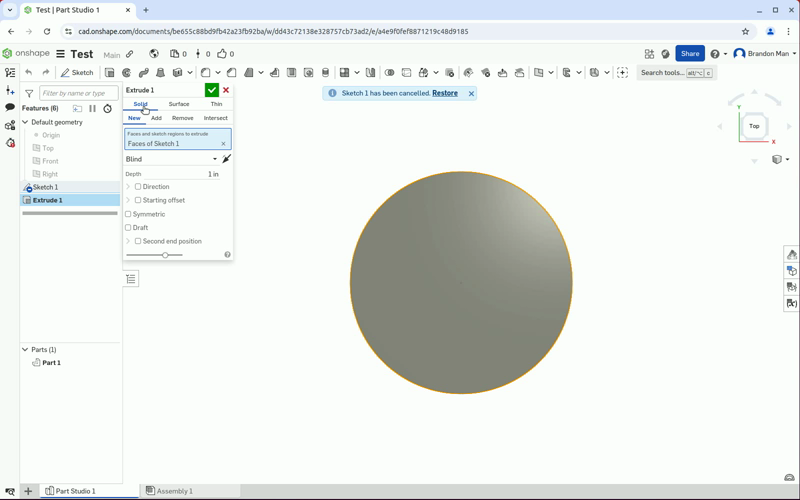
click(143, 106)
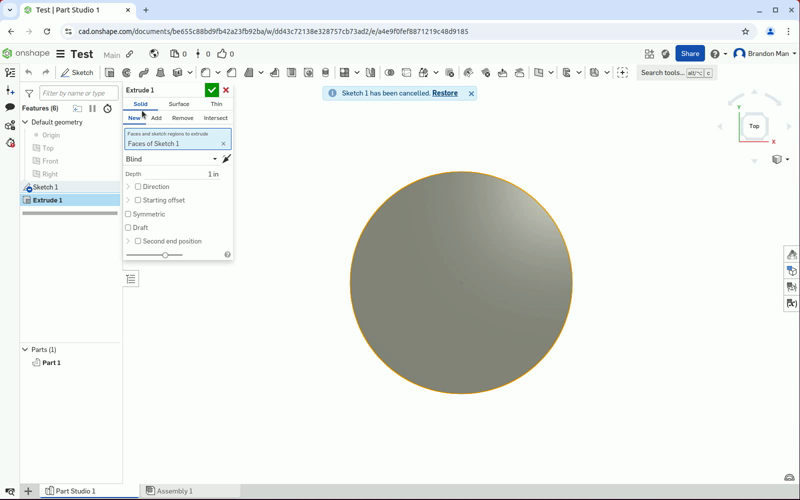
mouse_move(137, 120)
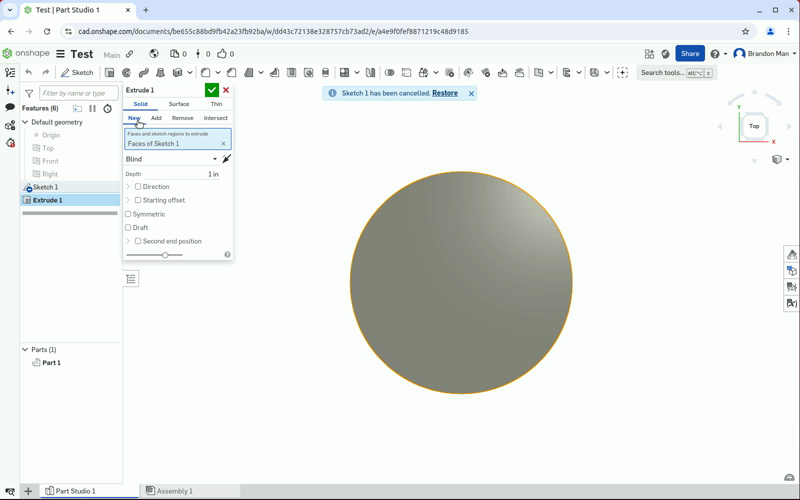
click(137, 120)
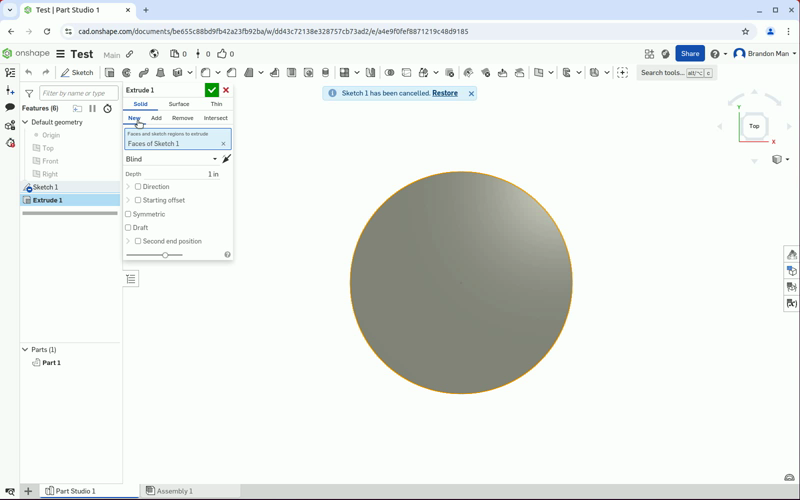
key(tab, 4)
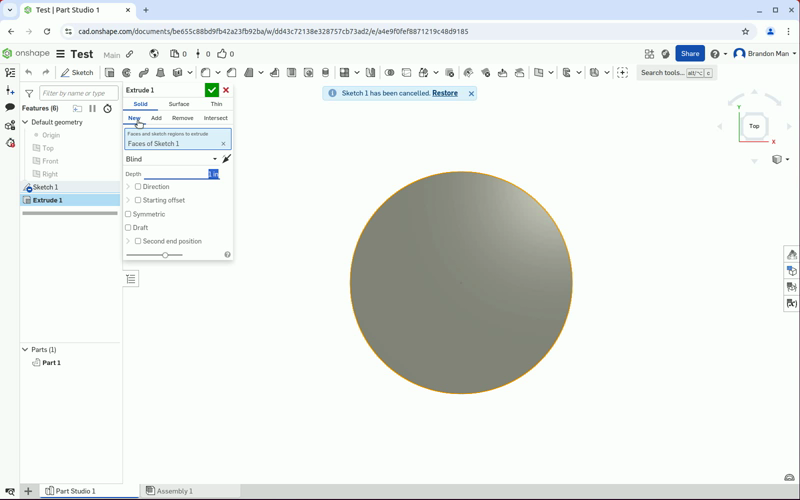
text(3.851)
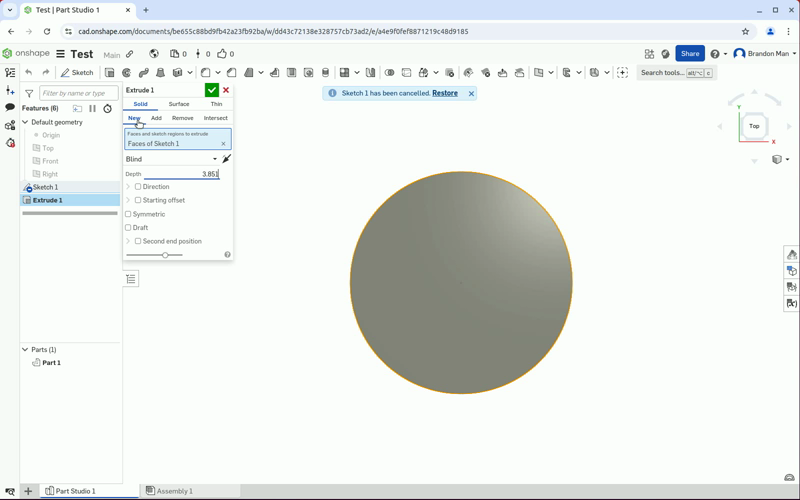
key(enter)
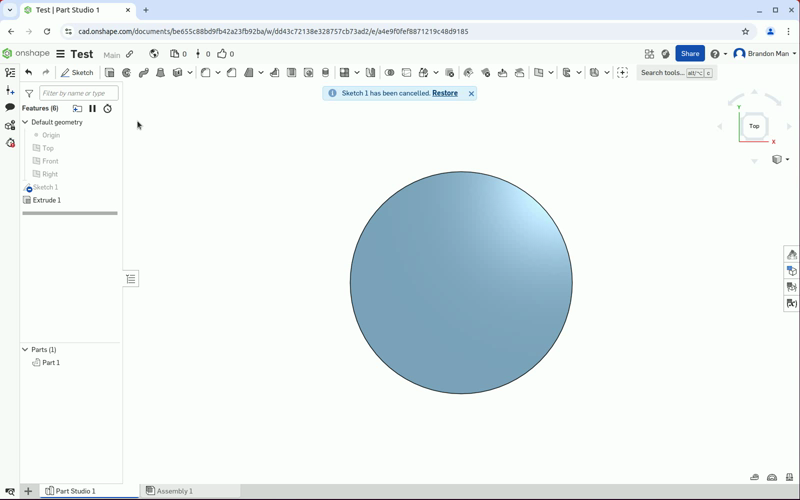
key(shift+h)
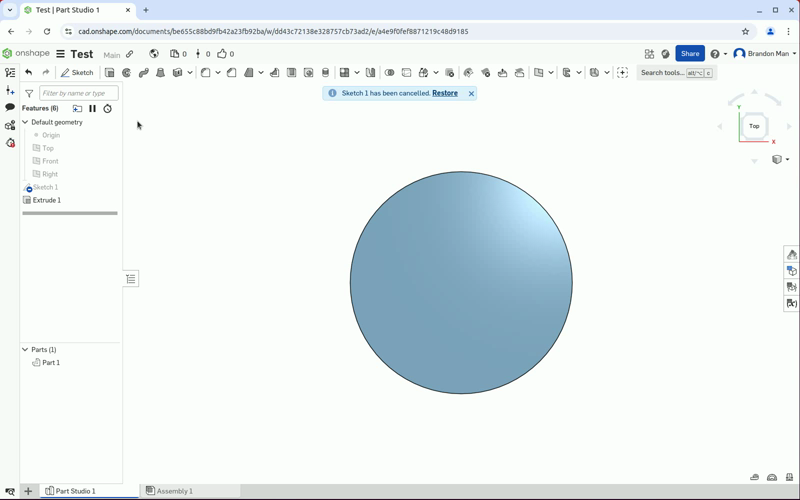
key(shift+h)
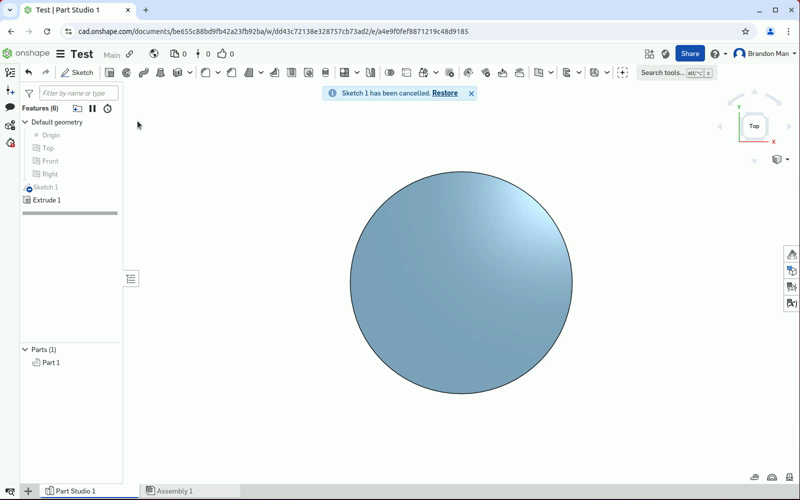
mouse_move(73, 189)
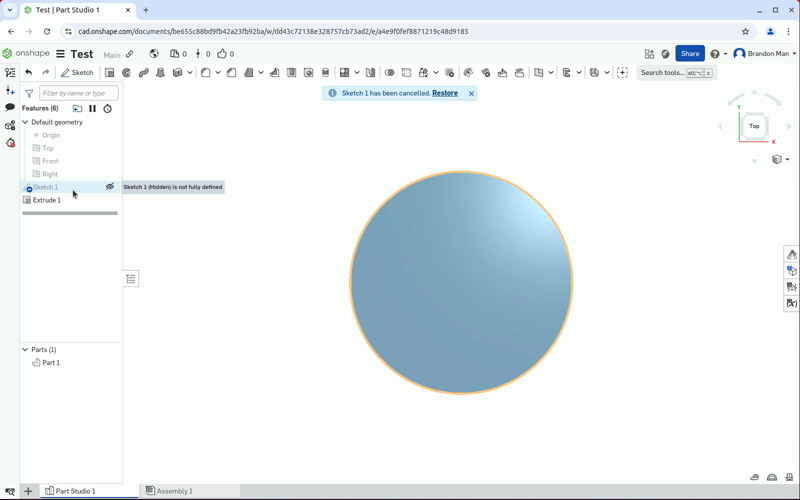
click(73, 189)
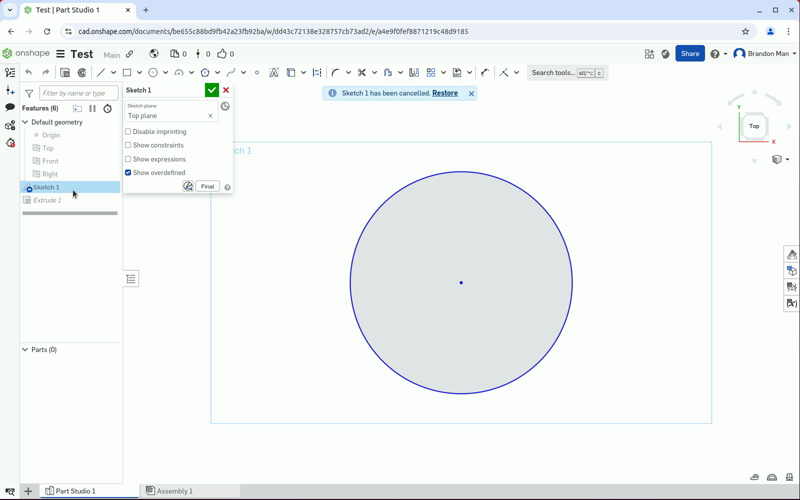
mouse_move(229, 92)
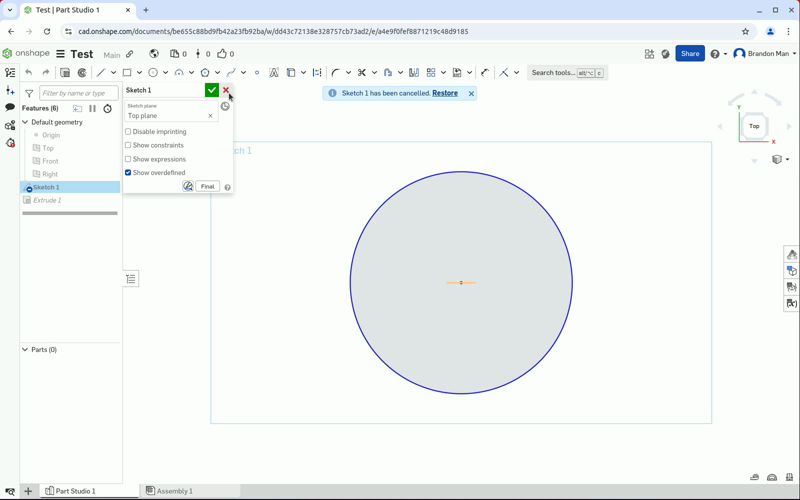
click(229, 92)
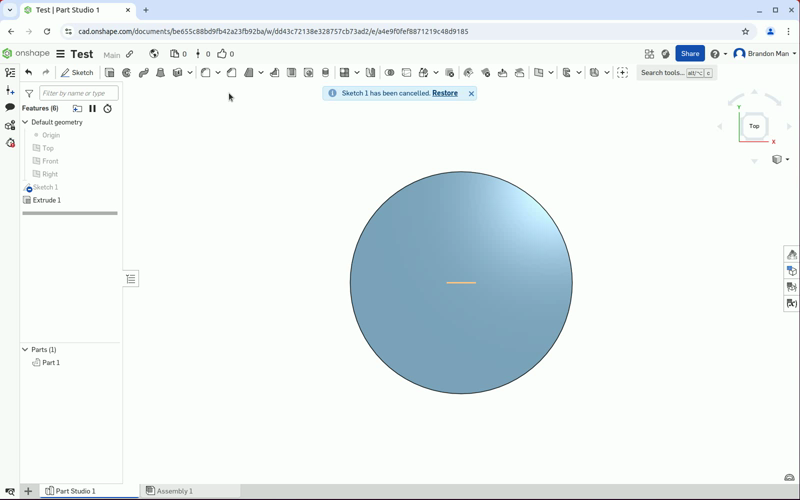
mouse_move(541, 75)
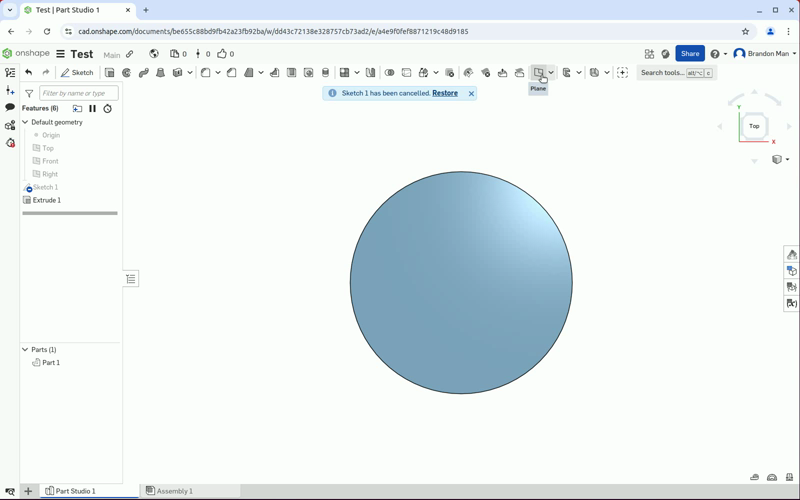
click(541, 75)
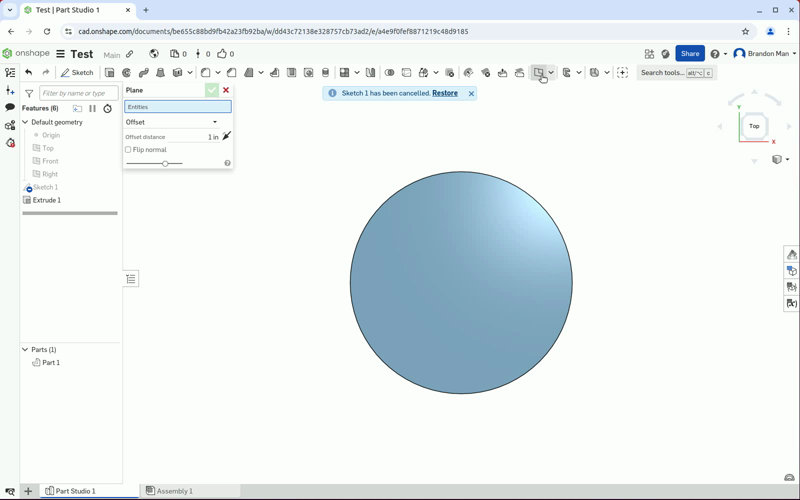
mouse_move(73, 150)
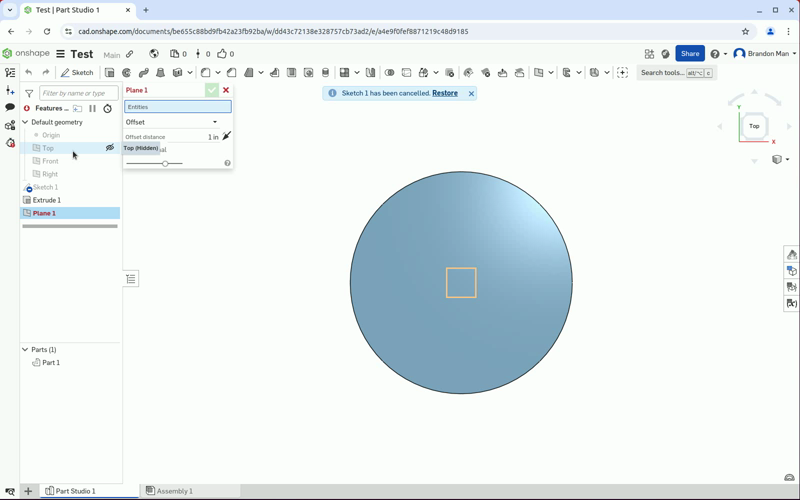
click(73, 150)
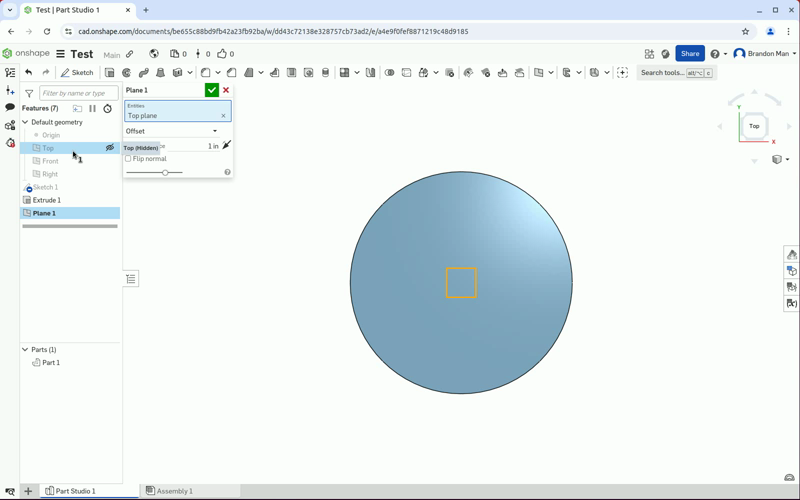
key(tab, 2)
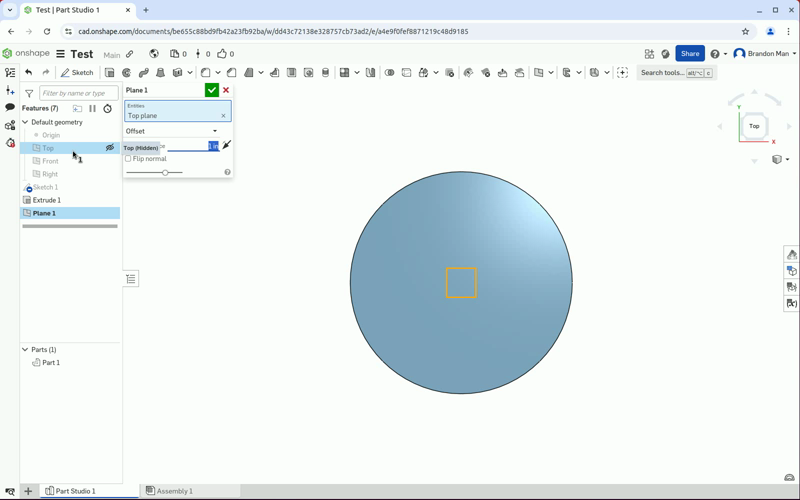
text(3.851)
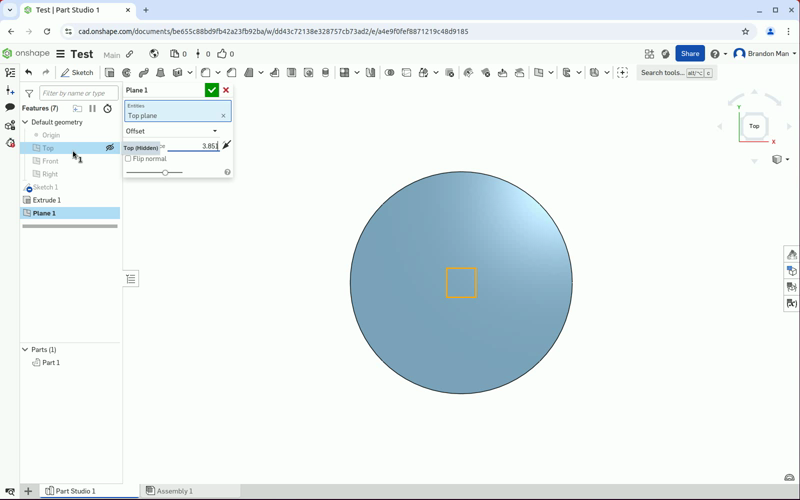
key(enter, 2)
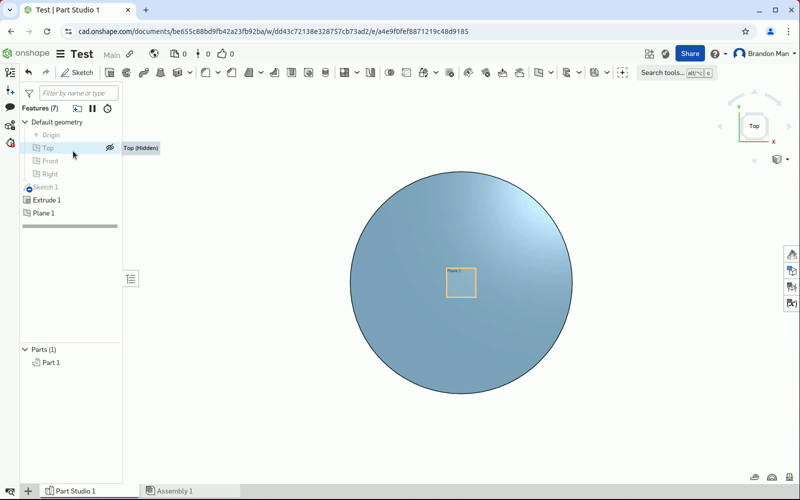
key(shift+s)
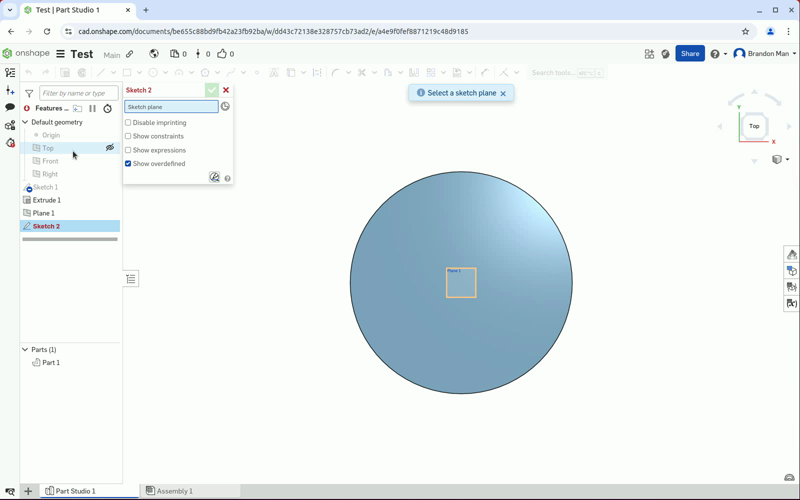
mouse_move(73, 215)
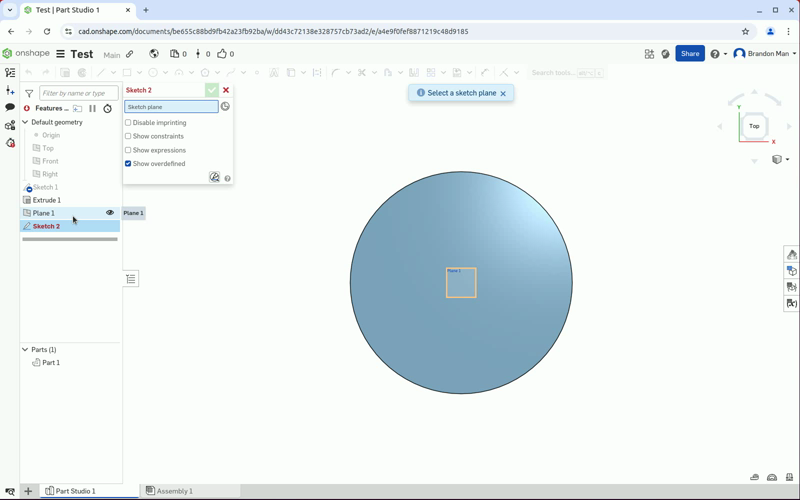
click(73, 215)
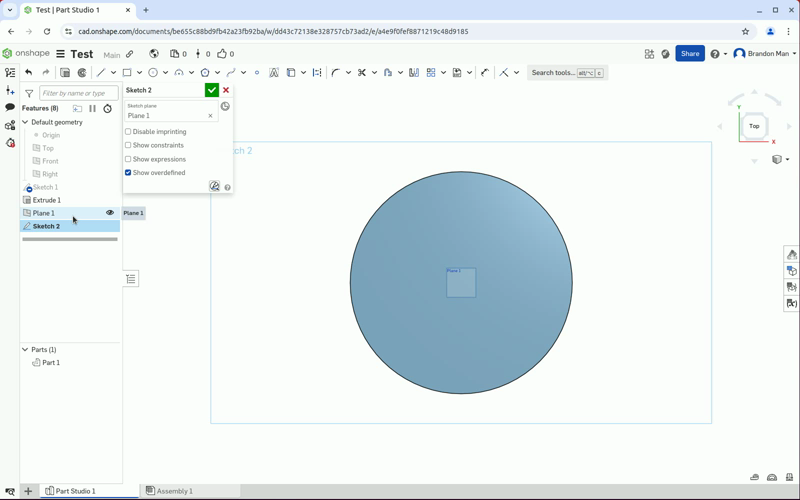
mouse_move(73, 352)
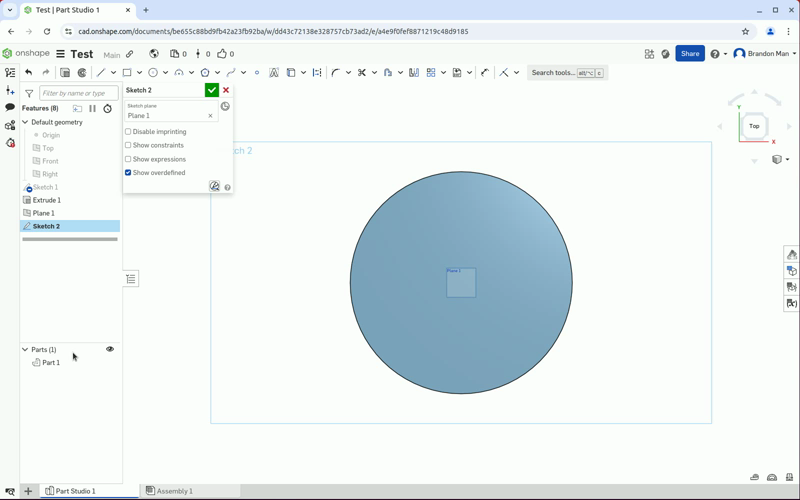
key(y)
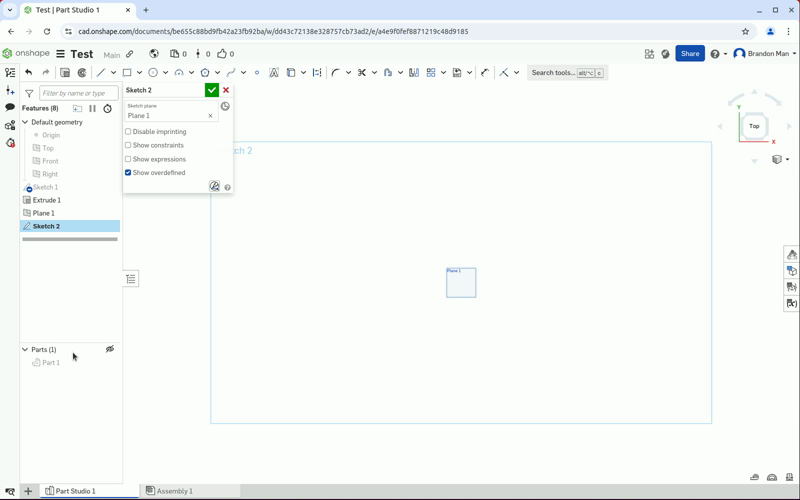
key(c)
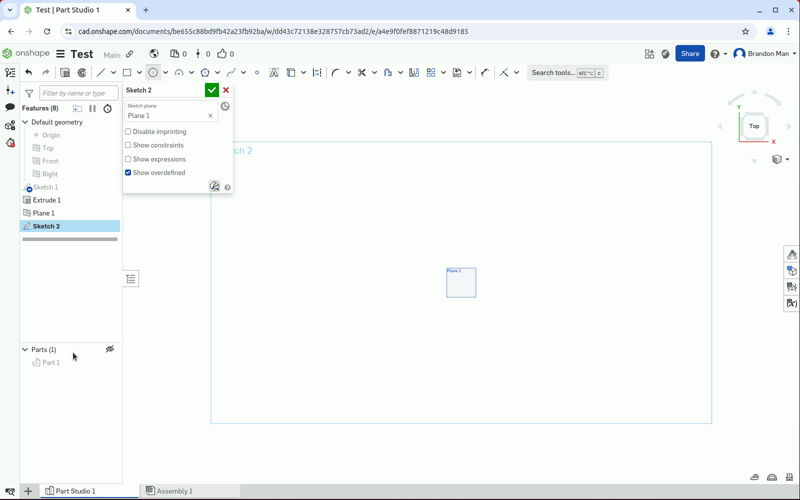
key_down(shift)
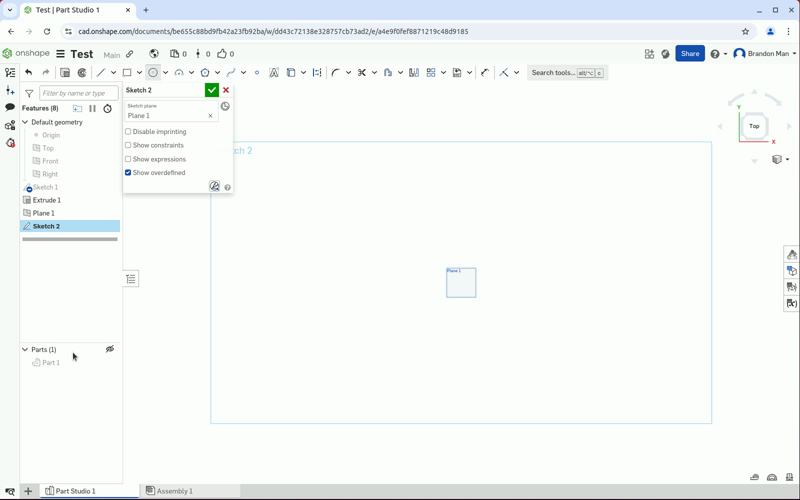
mouse_move(461, 282)
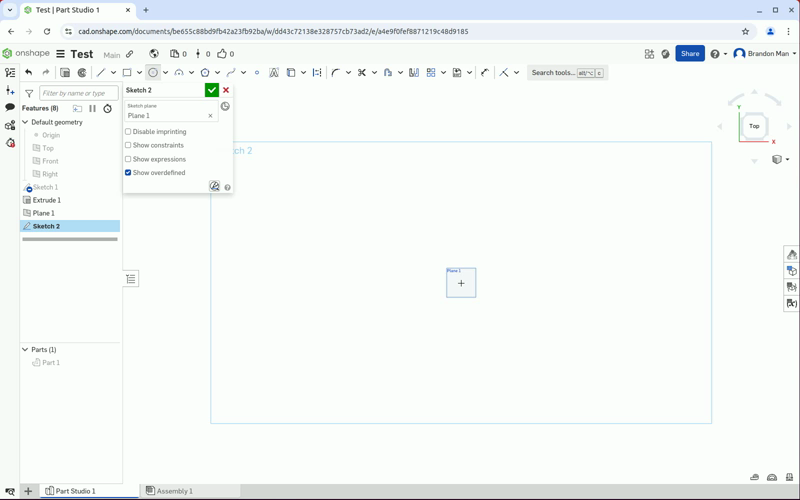
click(461, 282)
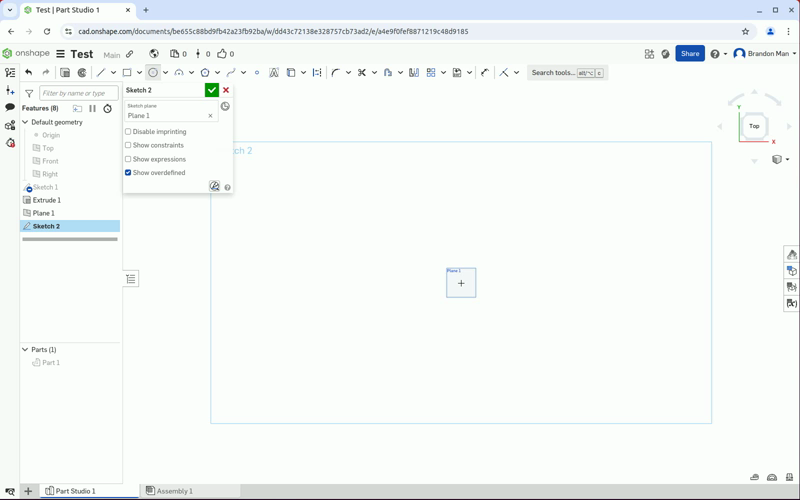
key_up(shift)
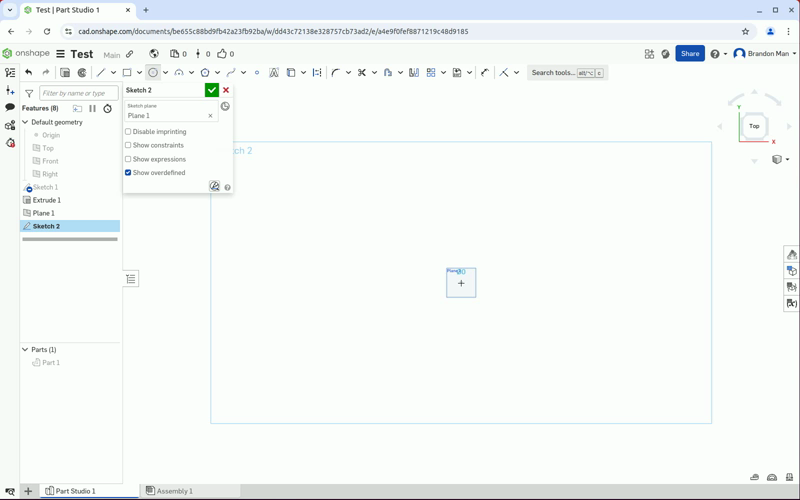
mouse_move(551, 282)
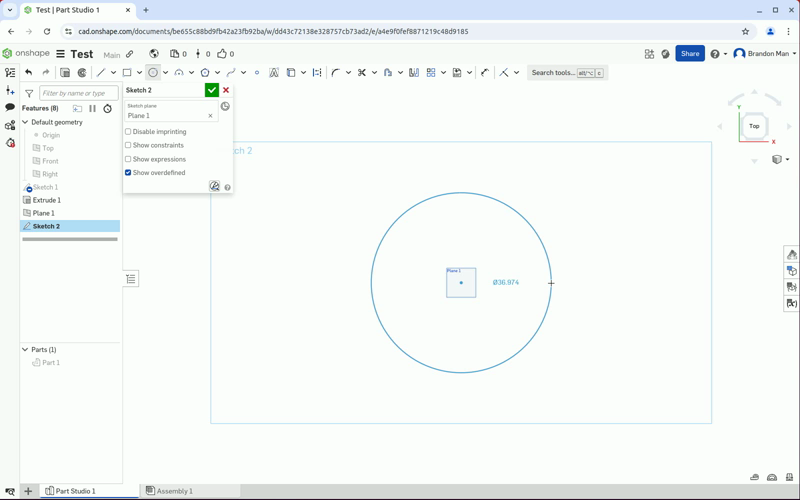
click(551, 282)
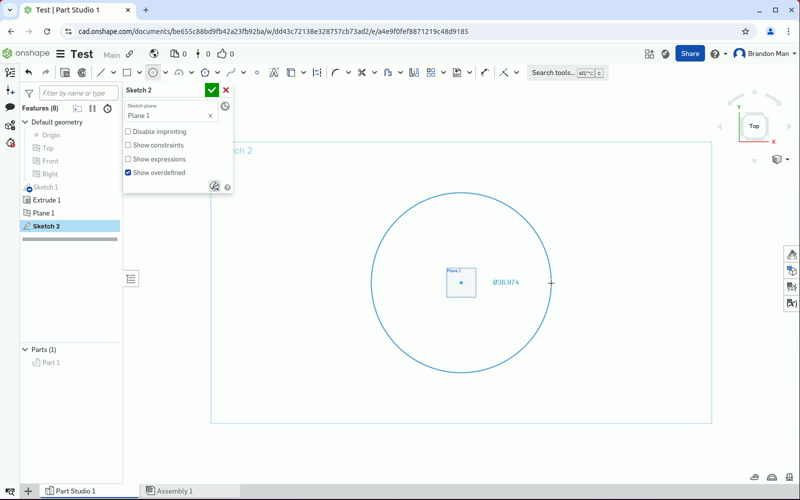
key(esc)
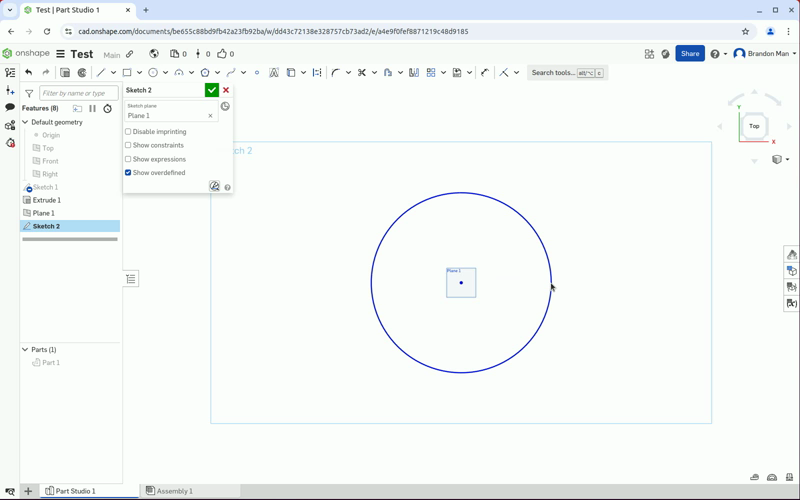
mouse_move(474, 260)
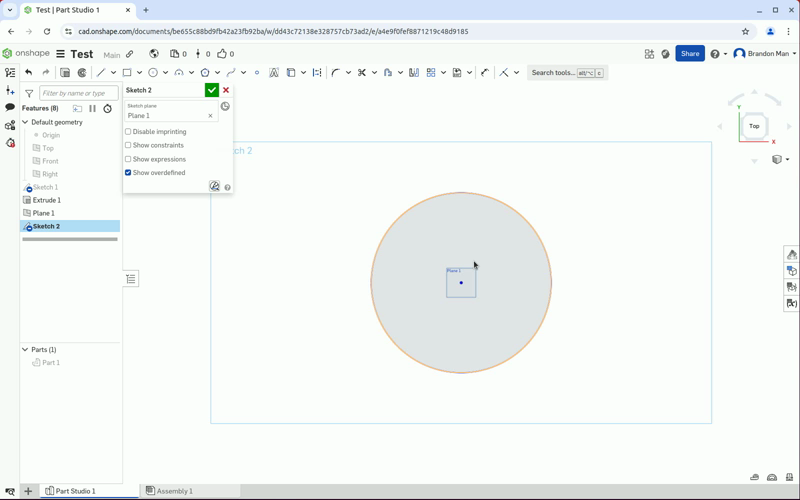
click(474, 260)
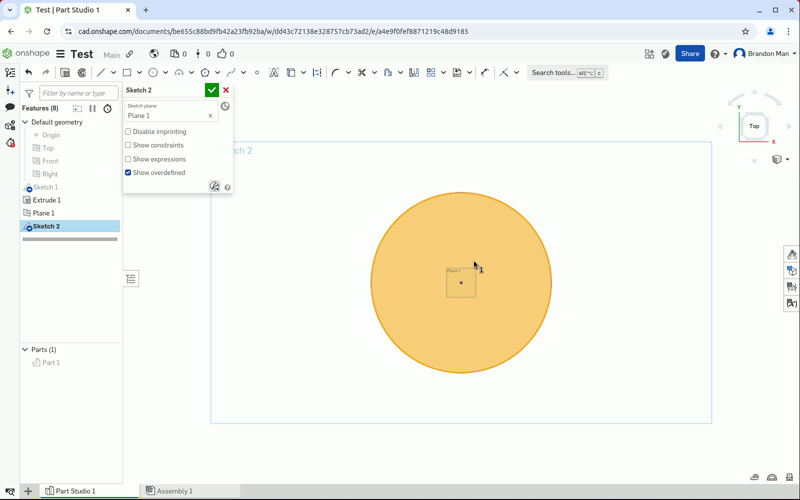
mouse_move(73, 352)
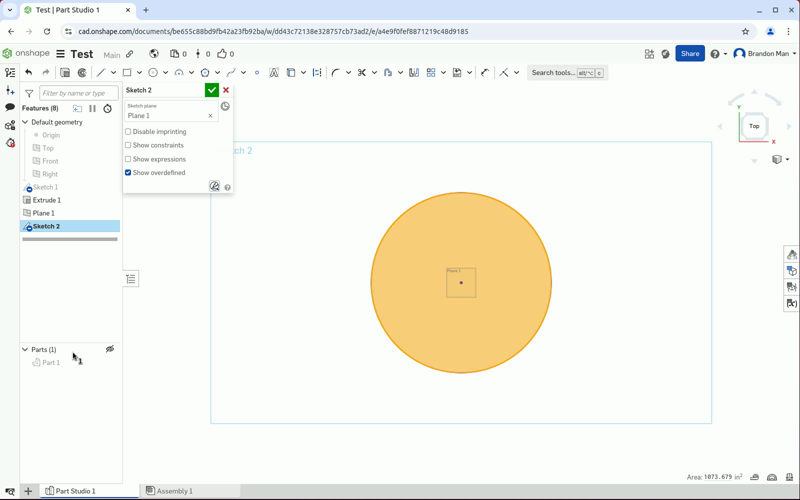
key(shift+y)
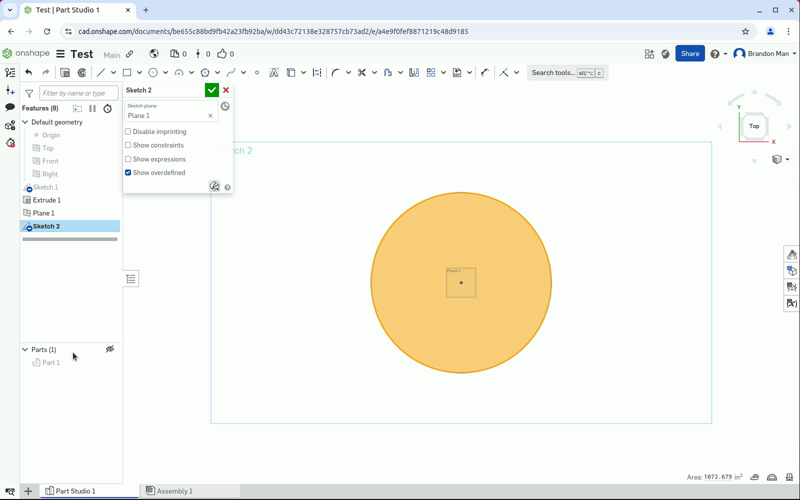
key(shift+e)
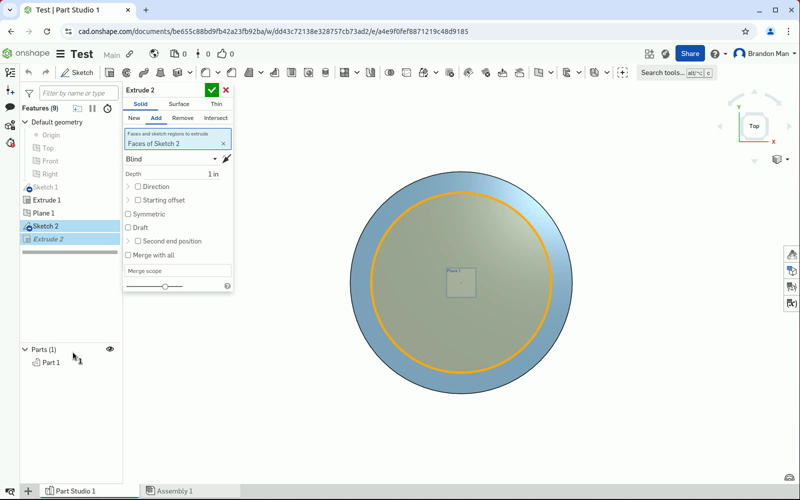
mouse_move(143, 106)
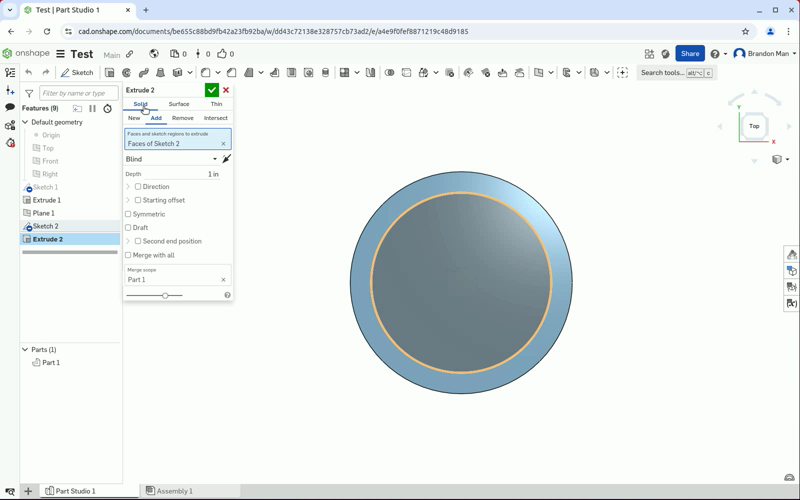
click(143, 106)
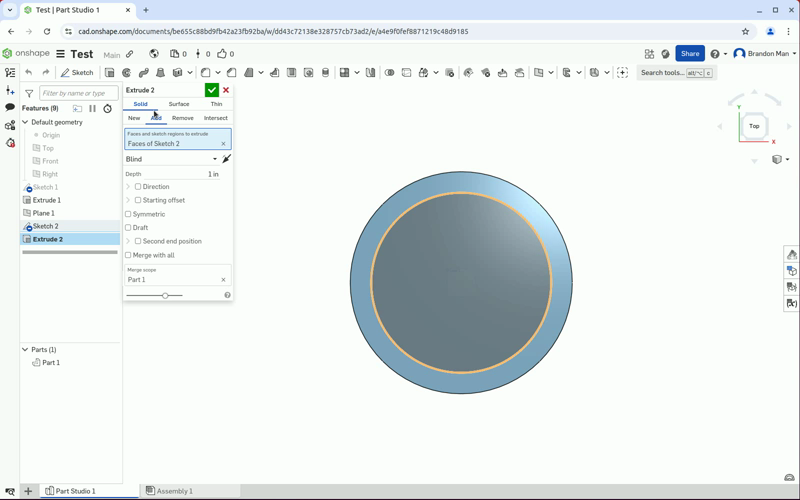
mouse_move(186, 120)
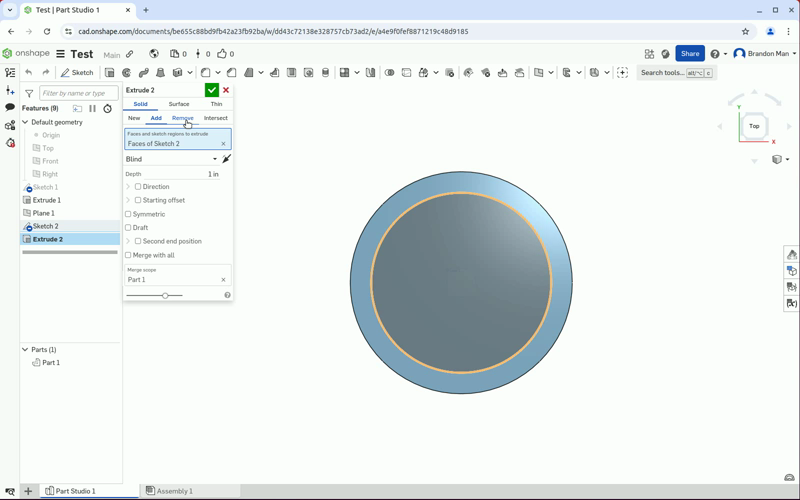
click(186, 120)
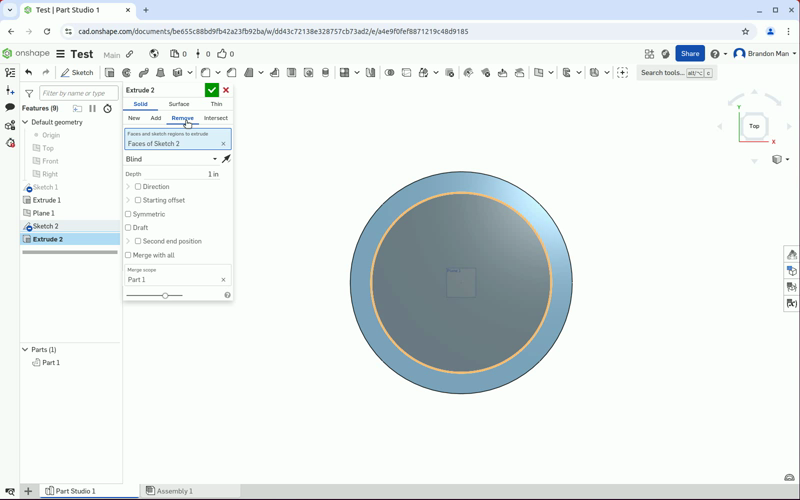
key(tab, 4)
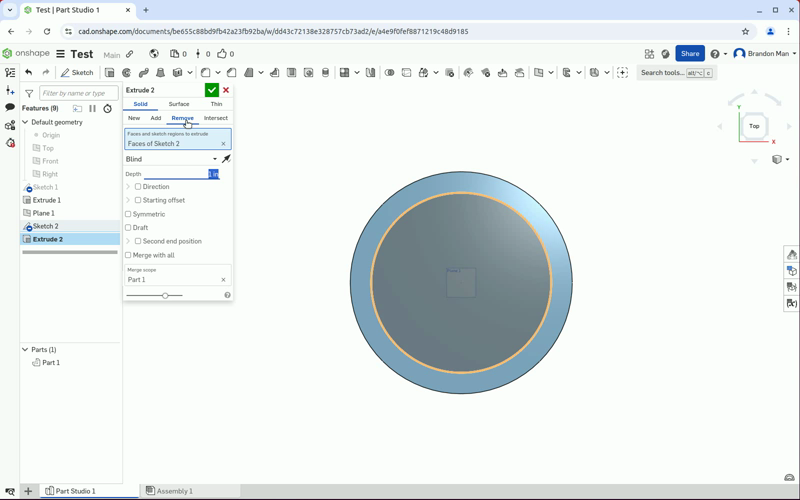
text(0.963)
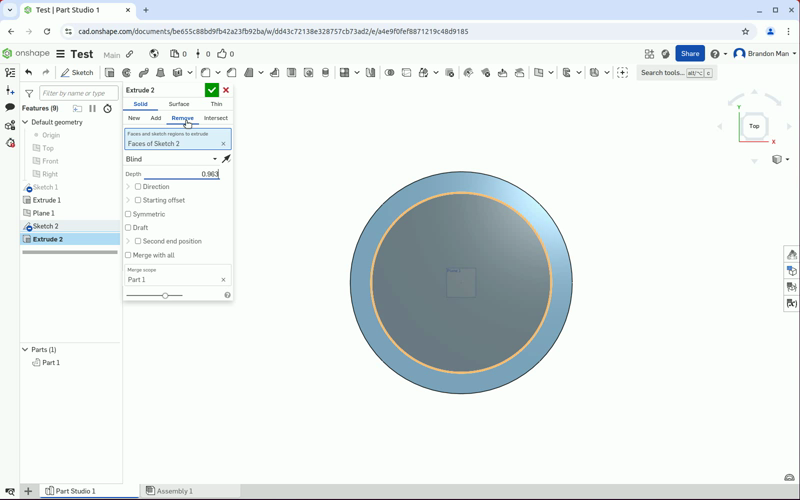
key(tab, 6)
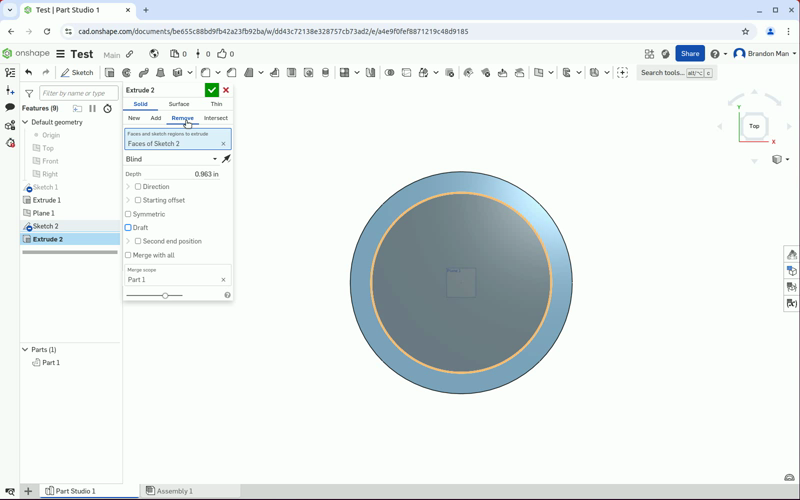
key(space)
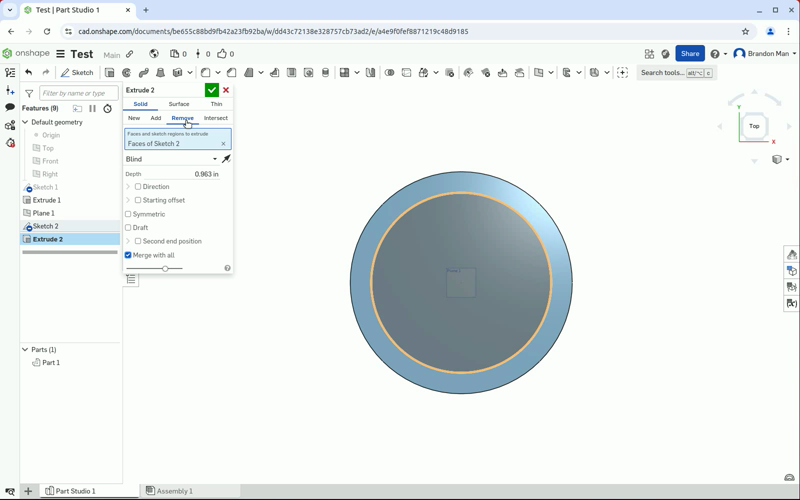
key(enter)
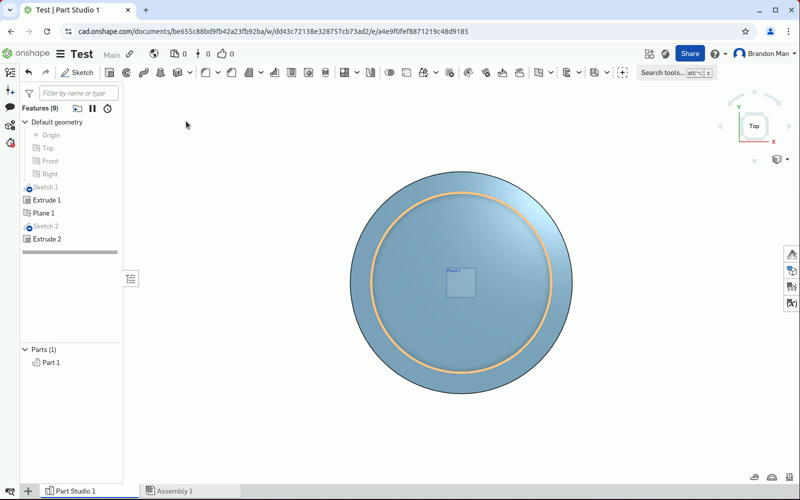
key(shift+h)
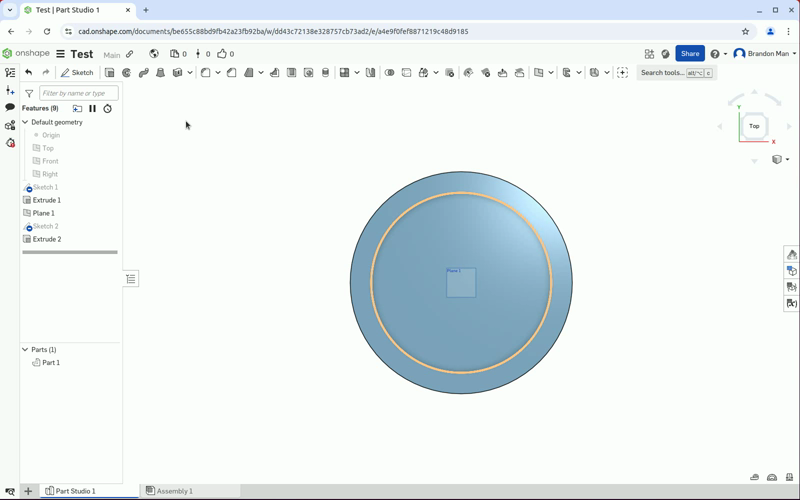
key(shift+h)
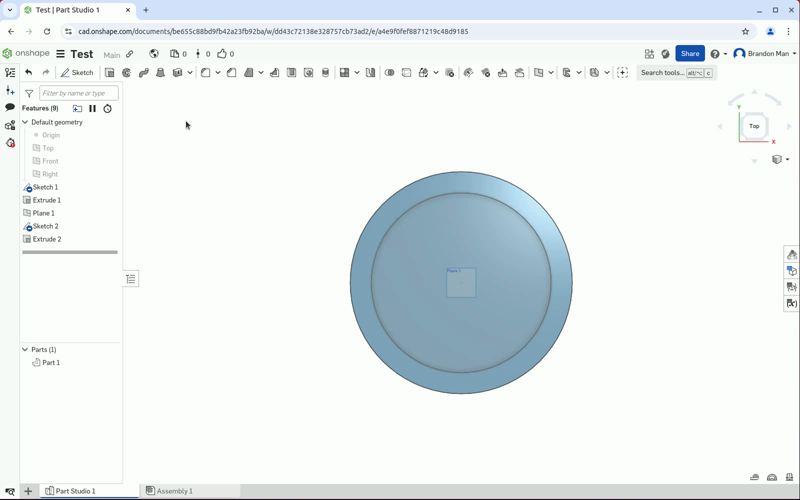
key(shift+7)
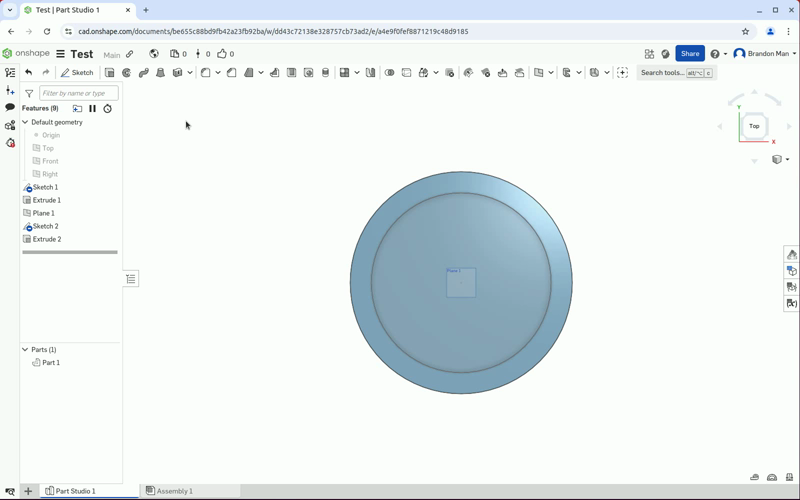
key(up, 3)
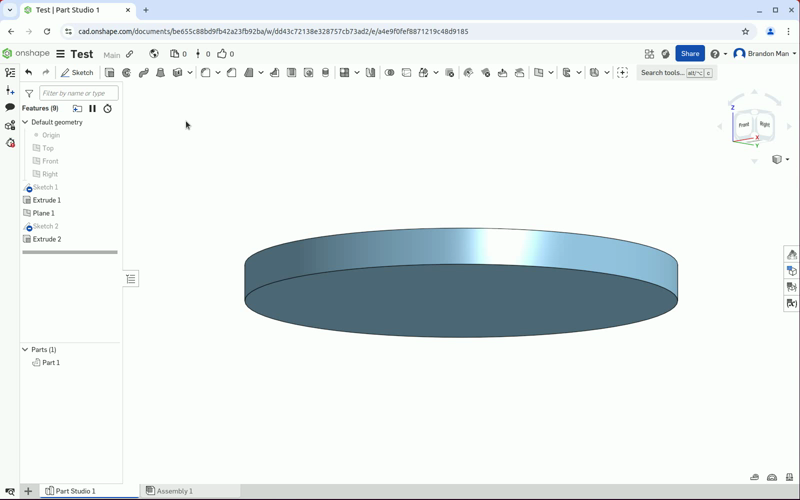
key(left, 3)
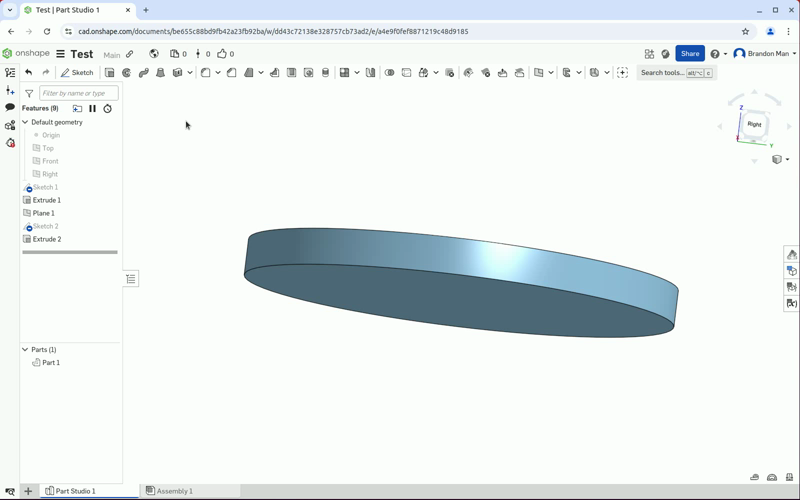
key(right, 3)
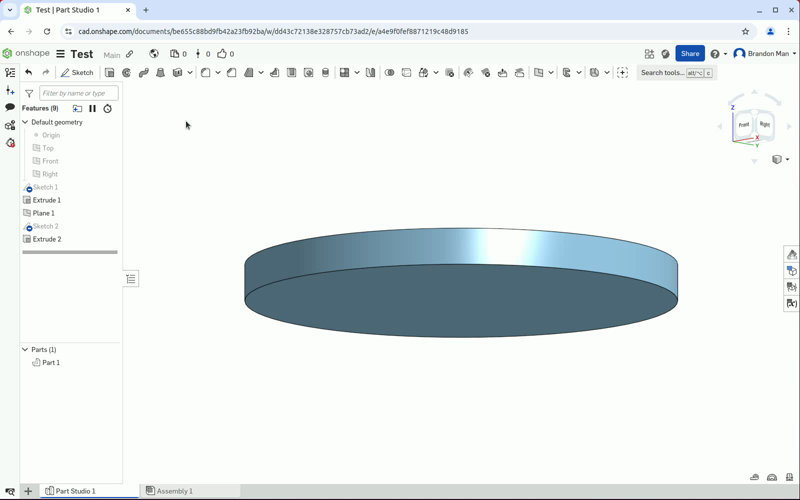
key(down, 3)
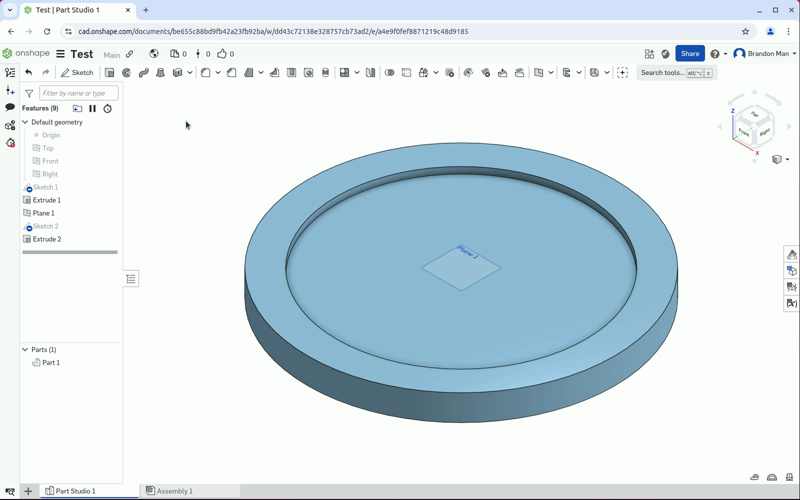
mouse_move(73, 189)
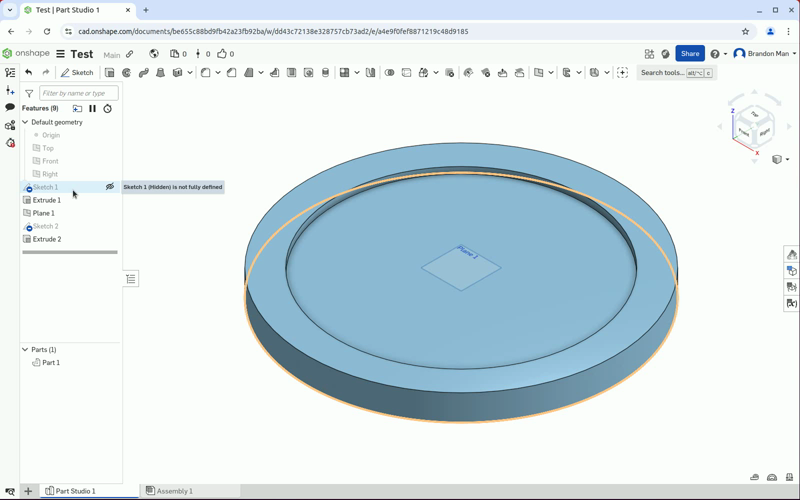
click(73, 189)